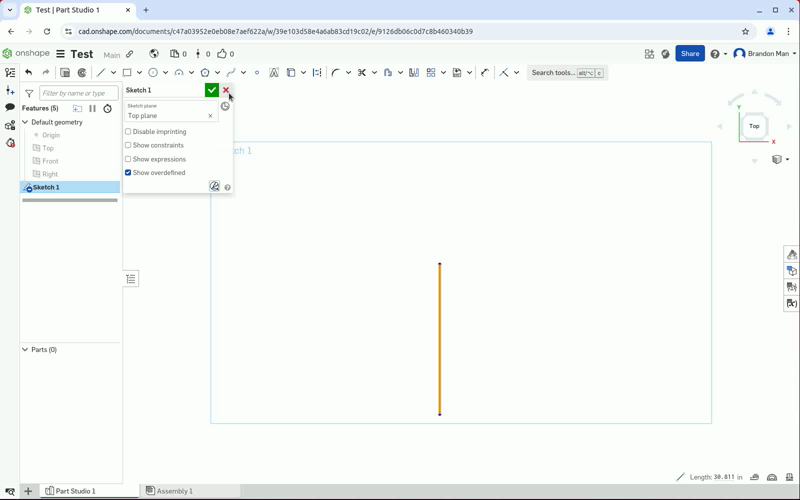
key(shift+h)
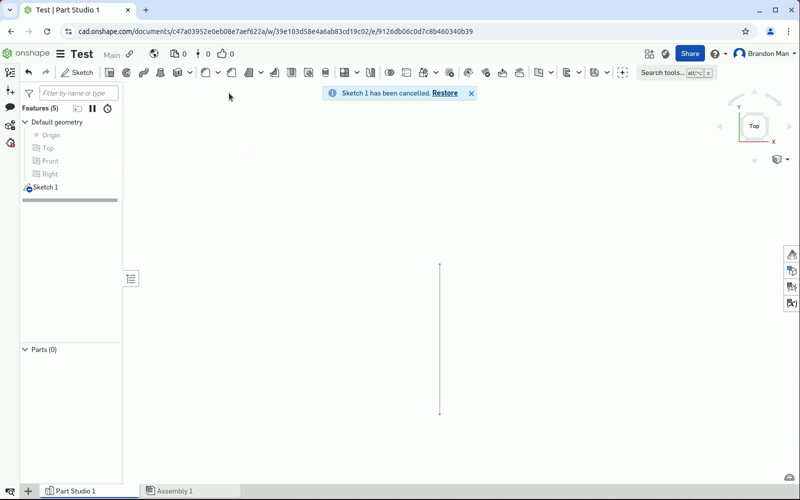
key(shift+s)
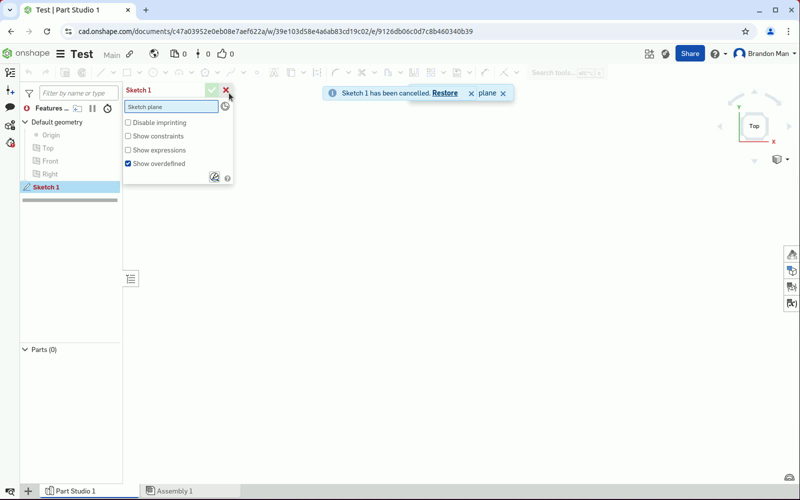
mouse_move(73, 150)
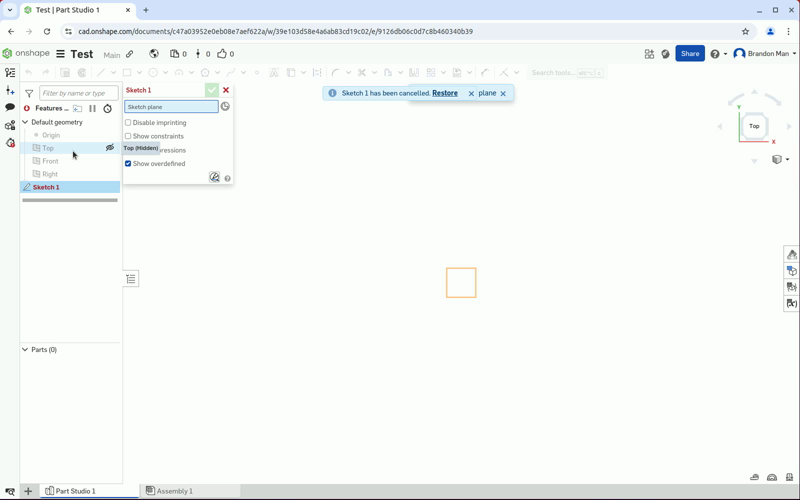
click(73, 150)
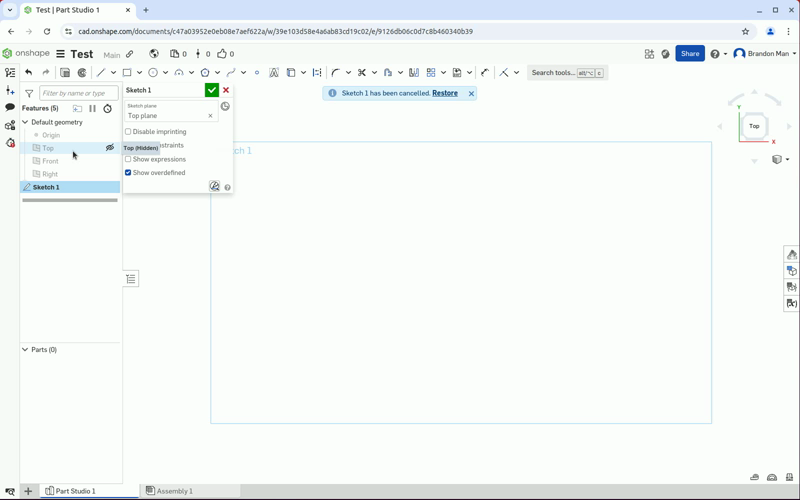
mouse_move(73, 352)
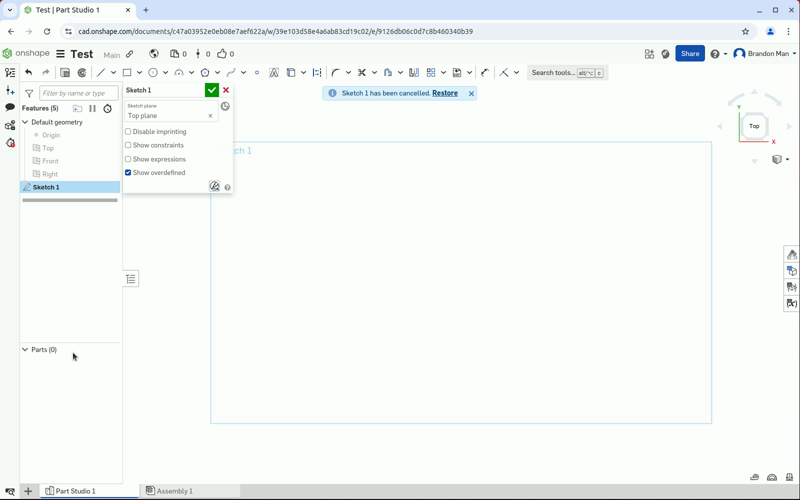
key(y)
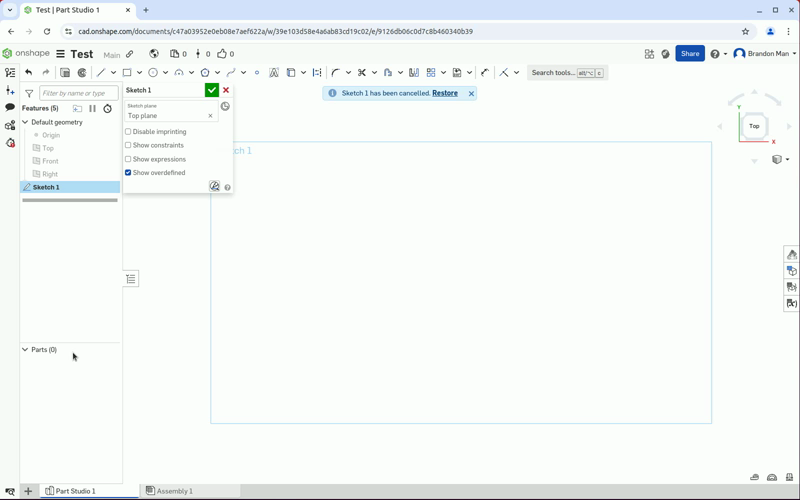
key(l)
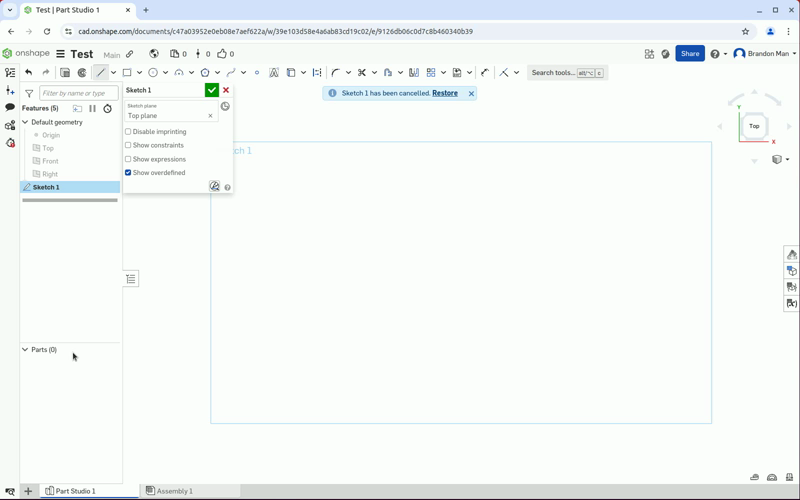
key_down(shift)
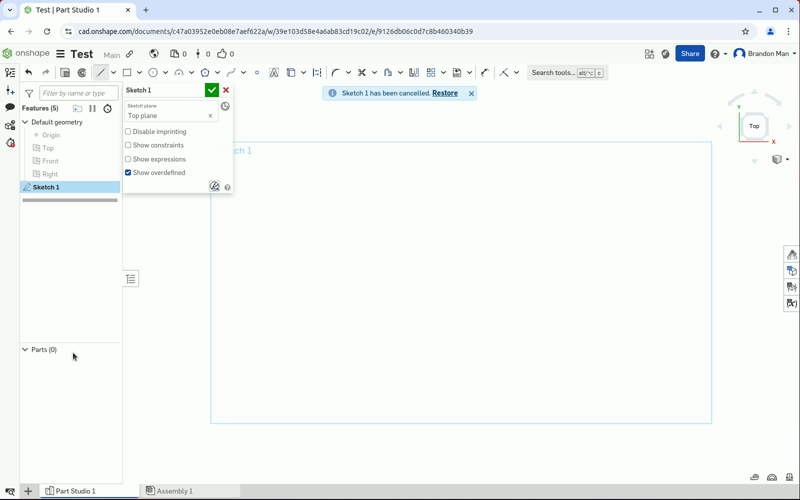
mouse_move(395, 342)
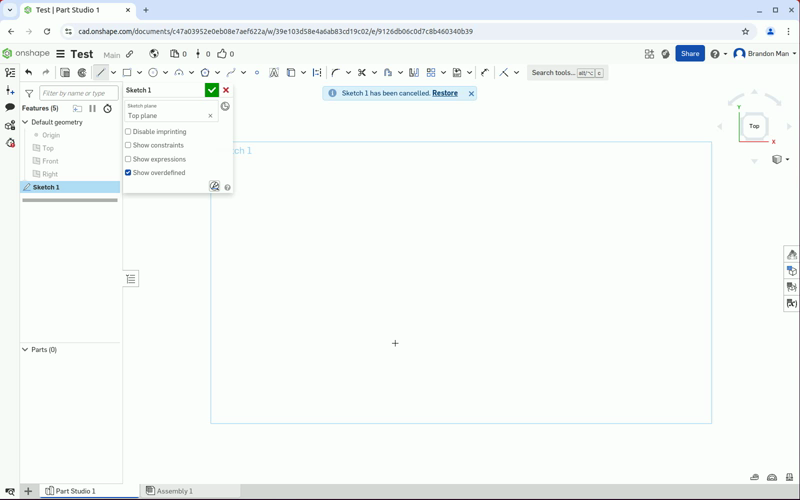
click(395, 342)
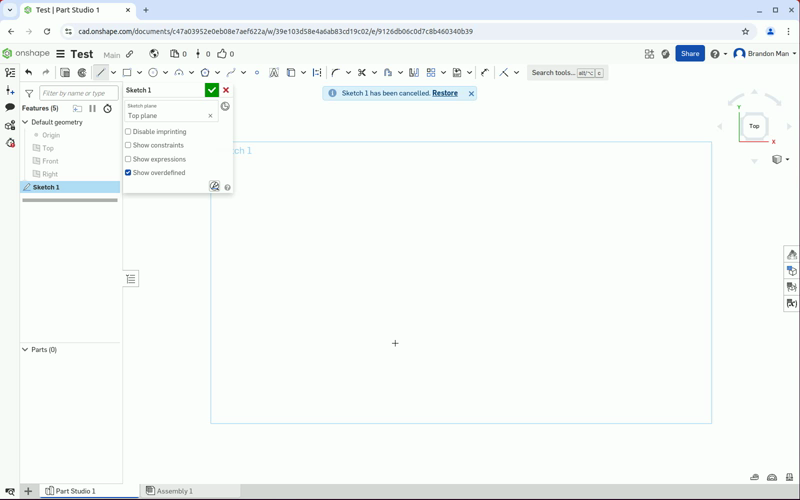
key_up(shift)
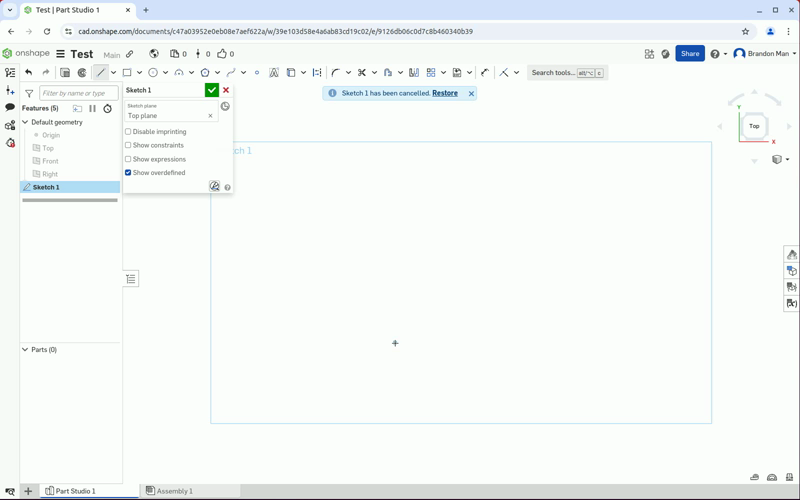
key_down(shift)
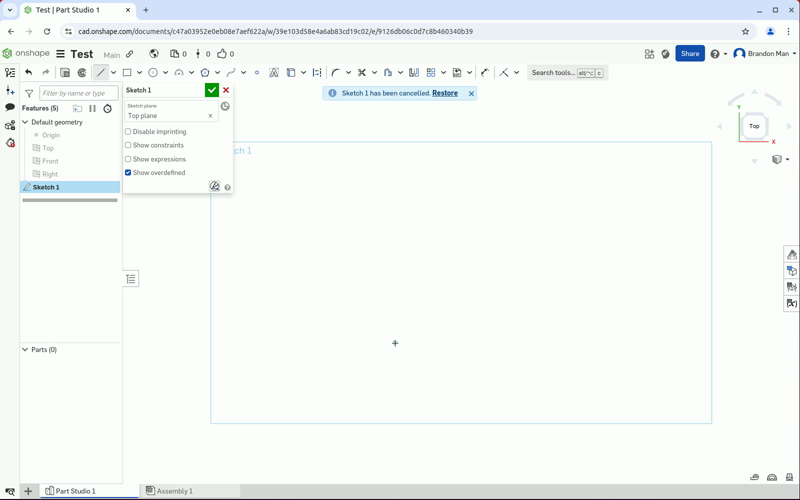
mouse_move(507, 342)
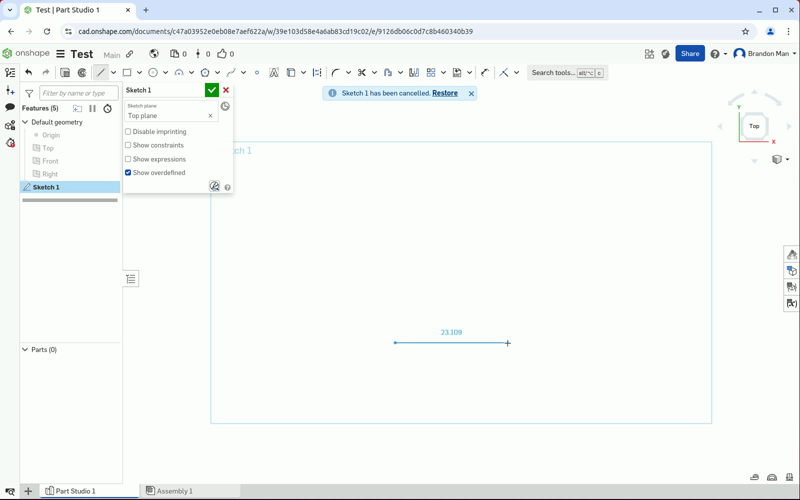
click(507, 342)
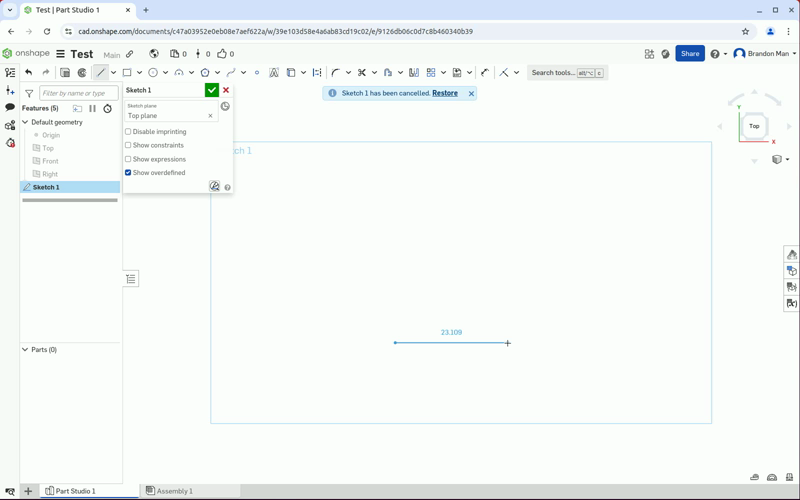
key_up(shift)
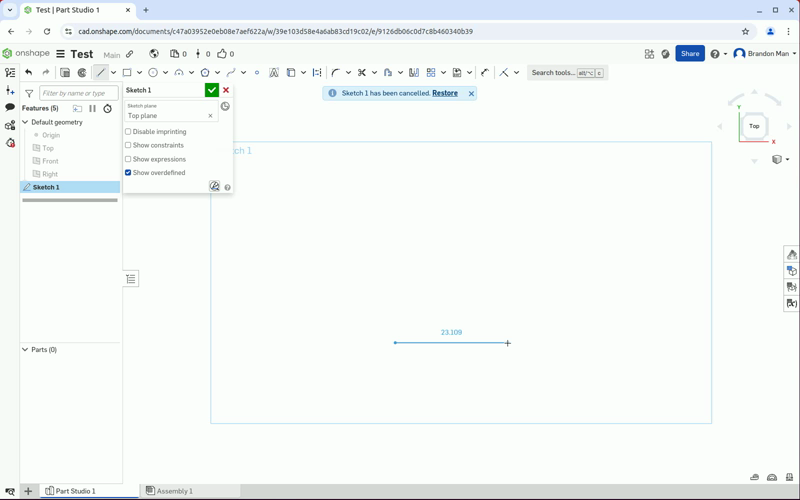
key_down(shift)
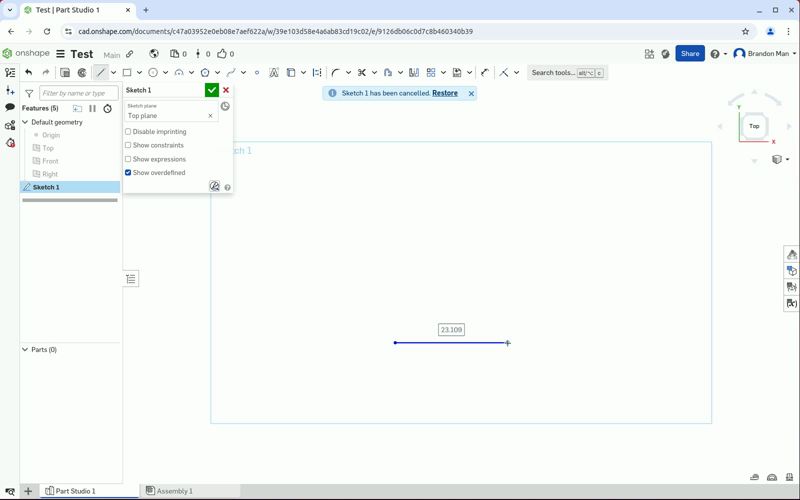
mouse_move(507, 230)
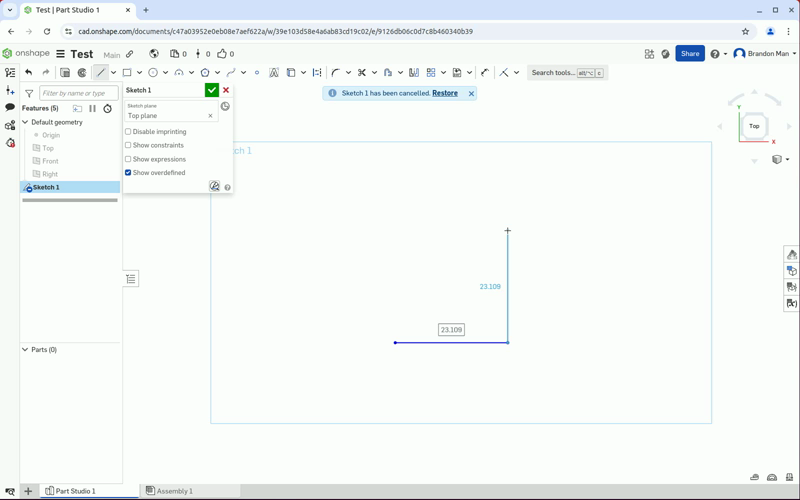
click(507, 230)
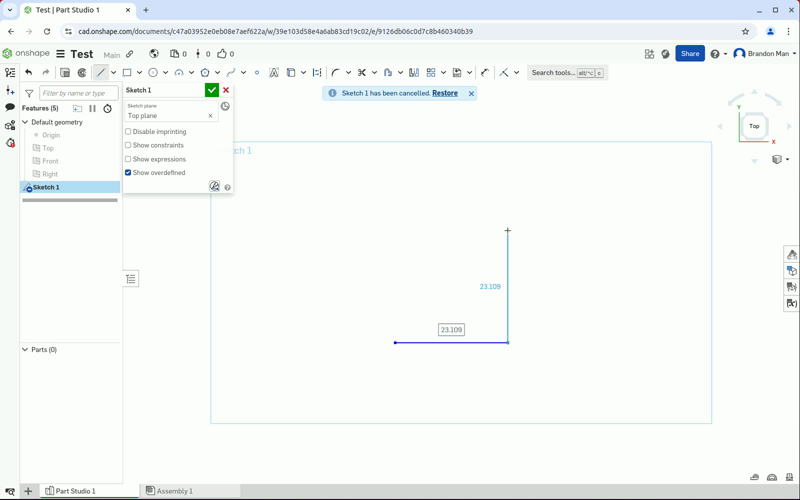
key_up(shift)
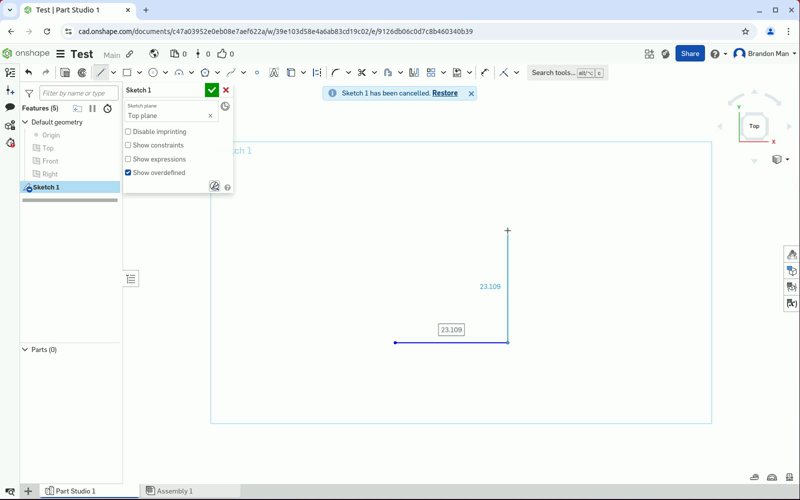
key_down(shift)
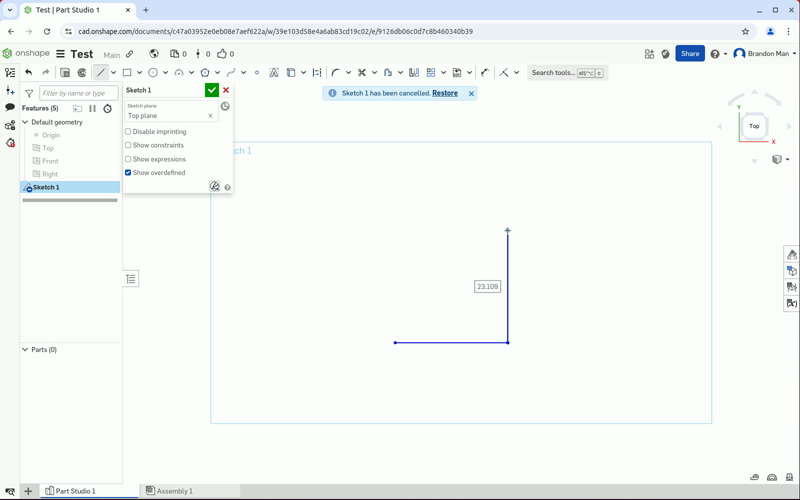
mouse_move(395, 230)
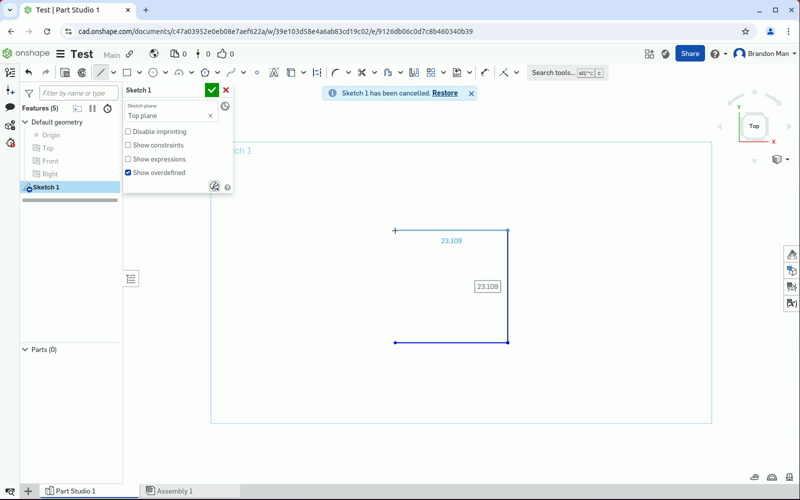
click(395, 230)
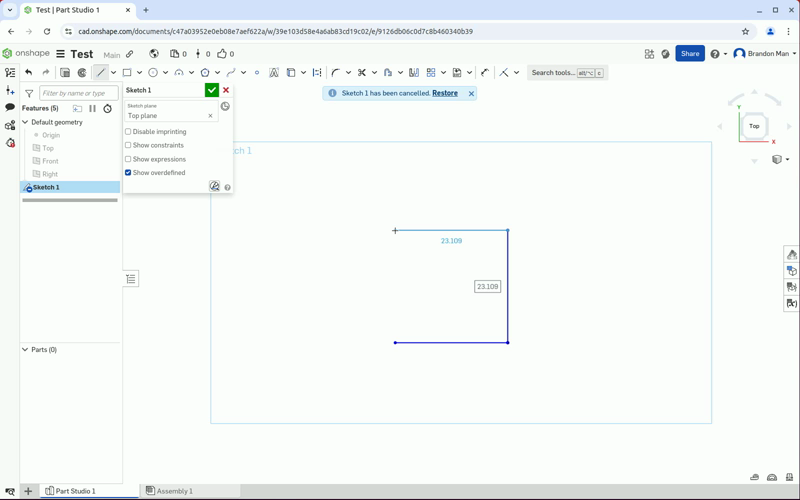
key_up(shift)
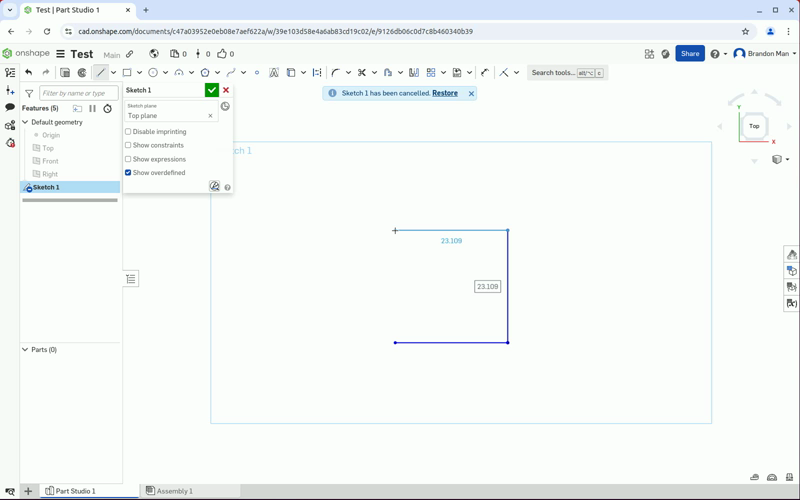
key_down(shift)
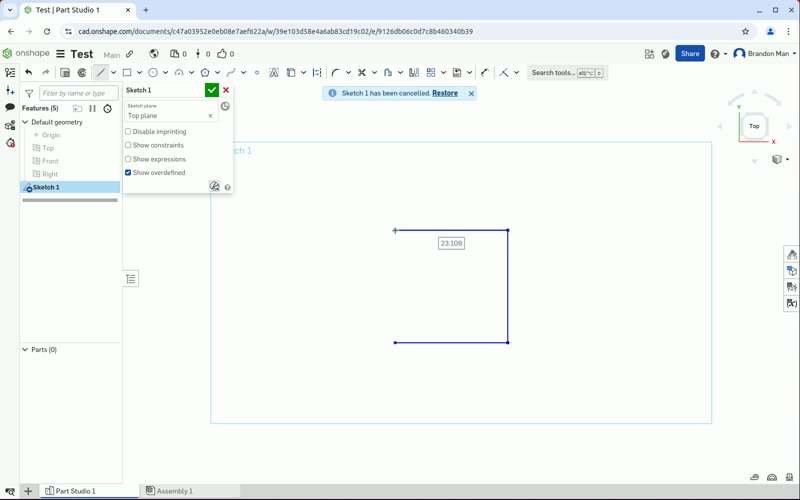
mouse_move(395, 342)
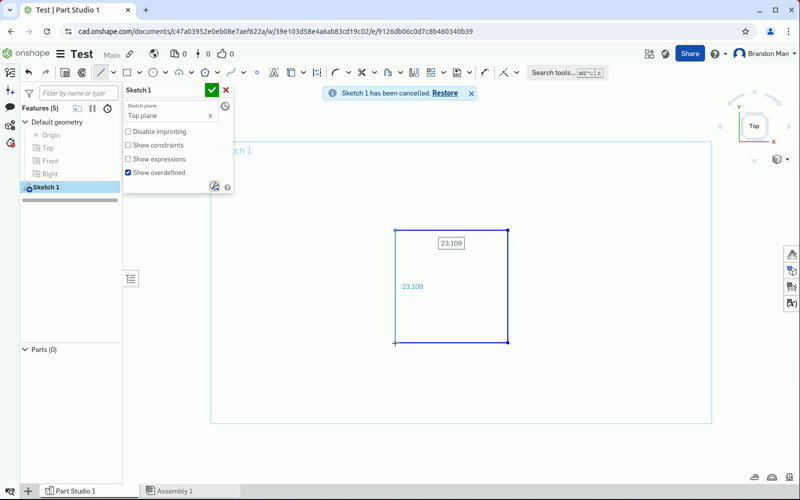
key_up(shift)
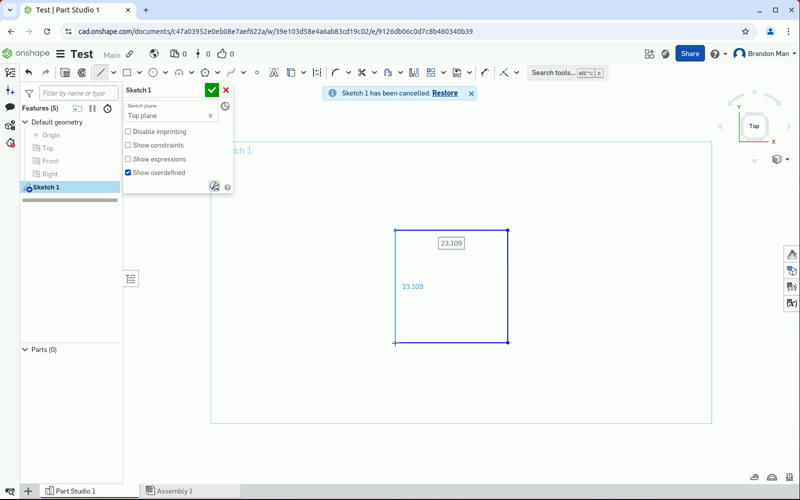
click(395, 342)
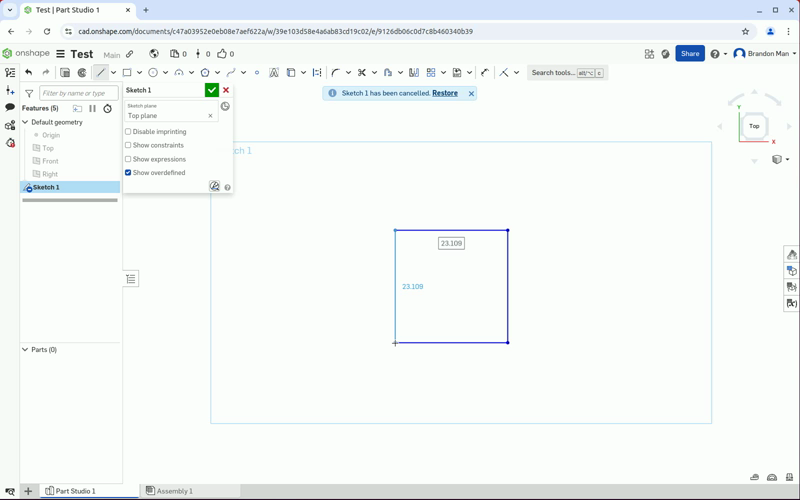
key(esc)
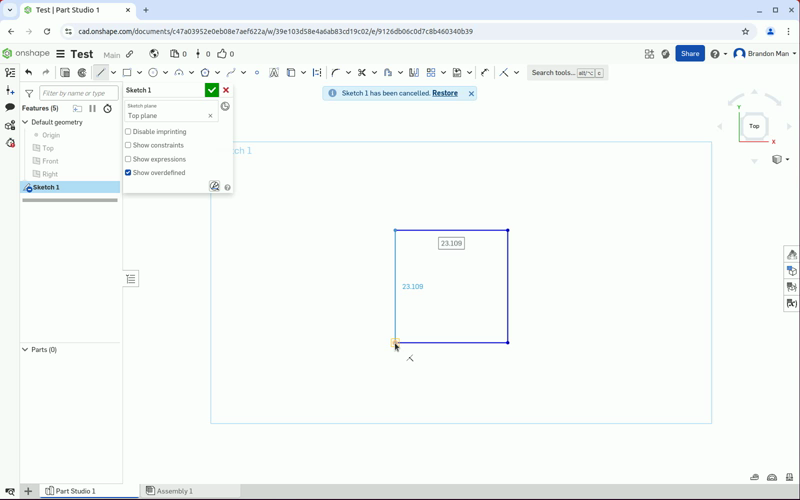
mouse_move(443, 264)
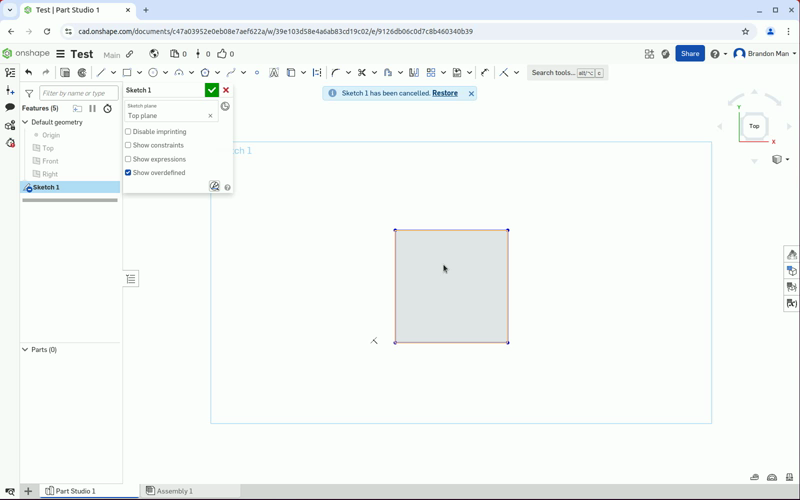
click(443, 264)
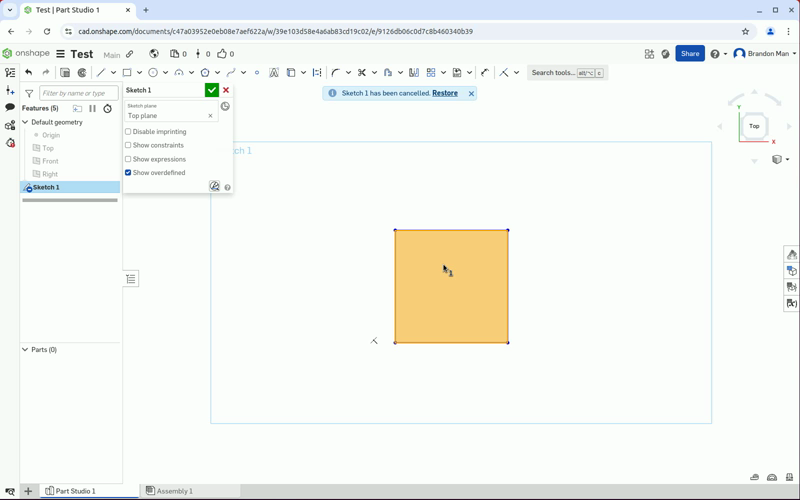
mouse_move(73, 352)
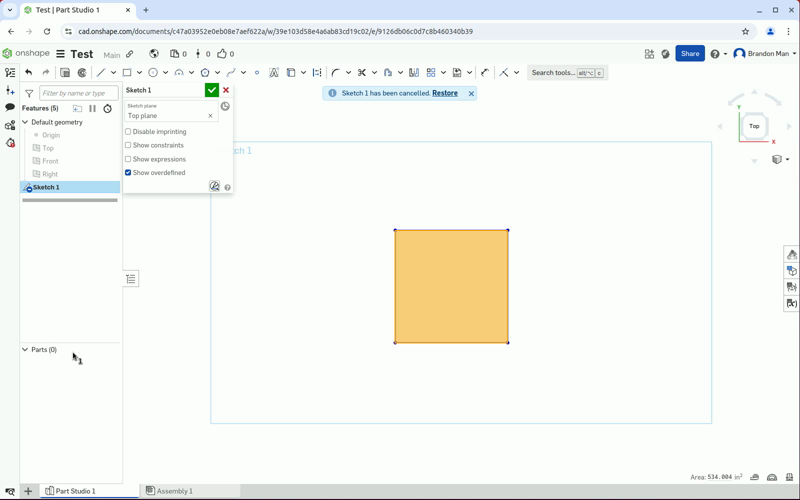
key(shift+y)
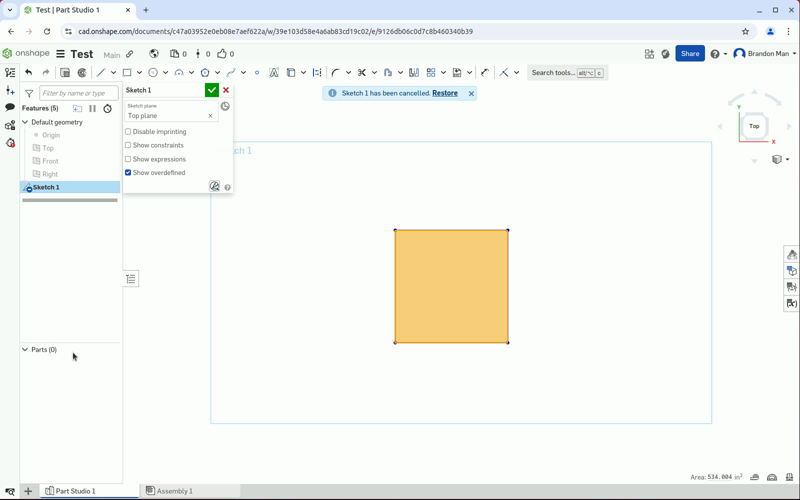
key(shift+e)
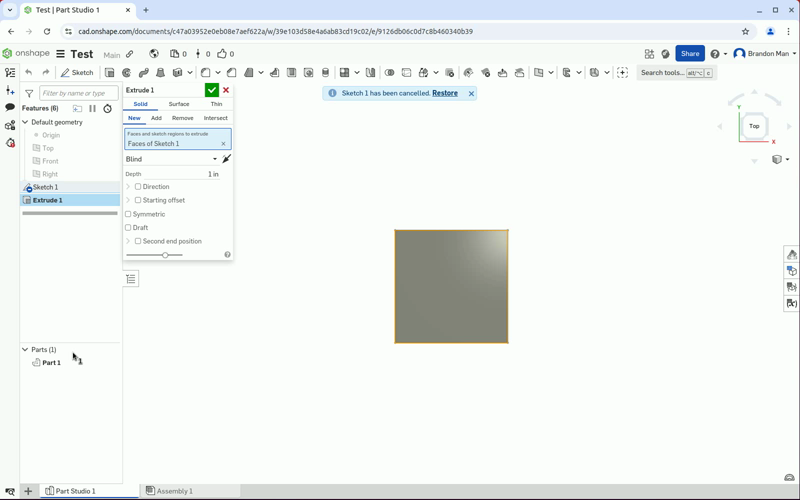
mouse_move(143, 106)
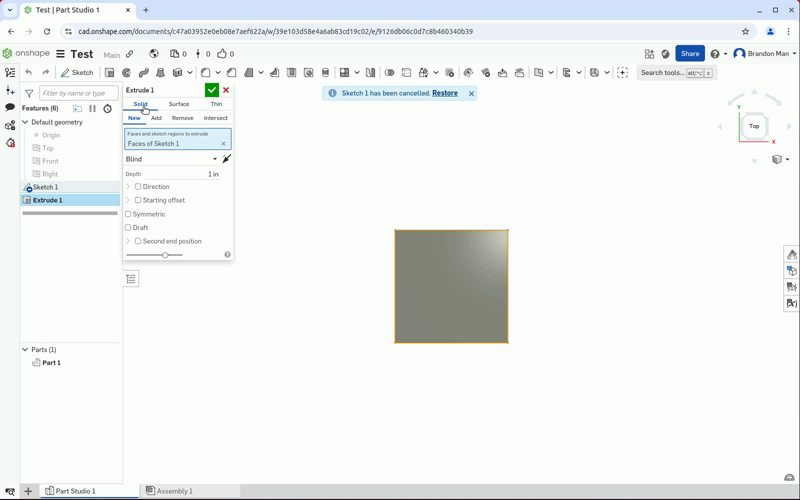
click(143, 106)
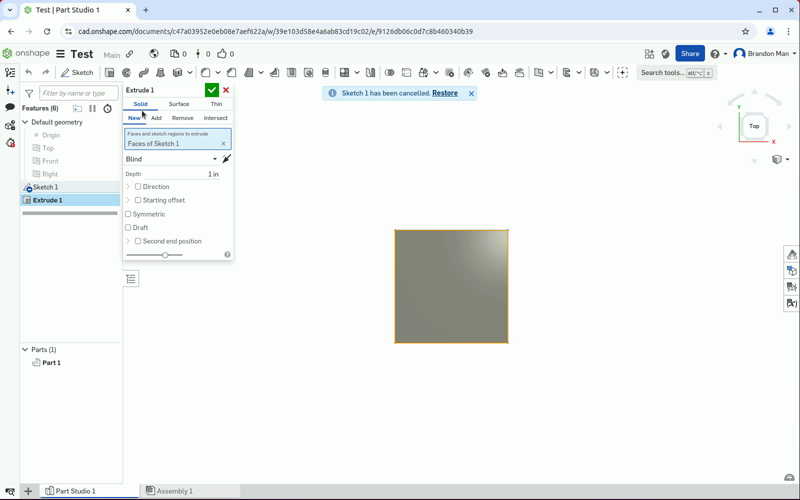
mouse_move(137, 120)
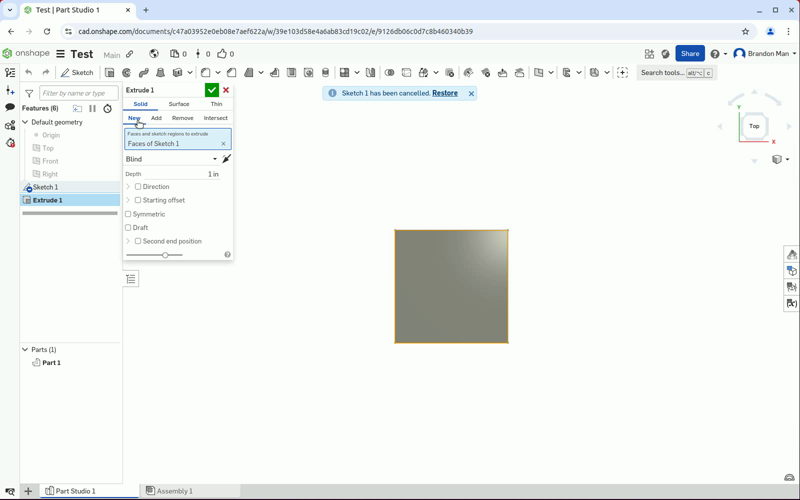
click(137, 120)
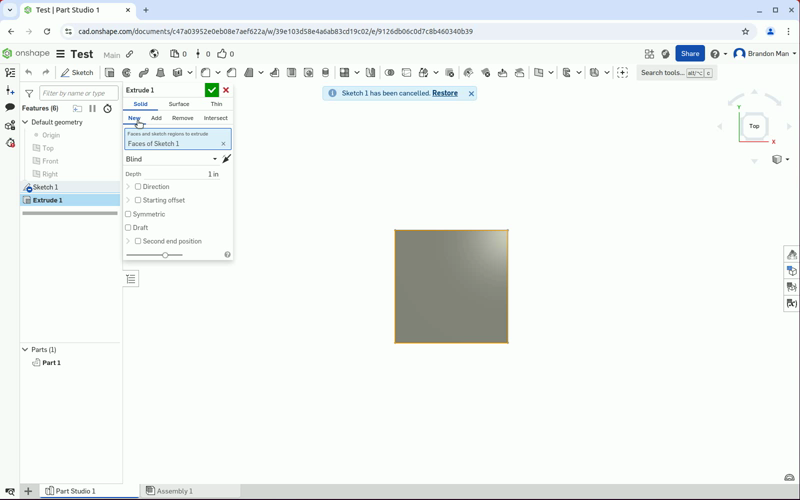
key(tab, 4)
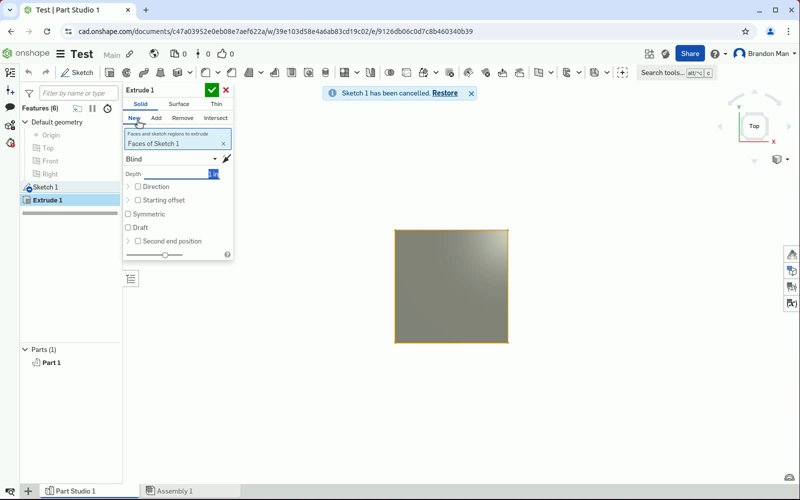
text(23.108)
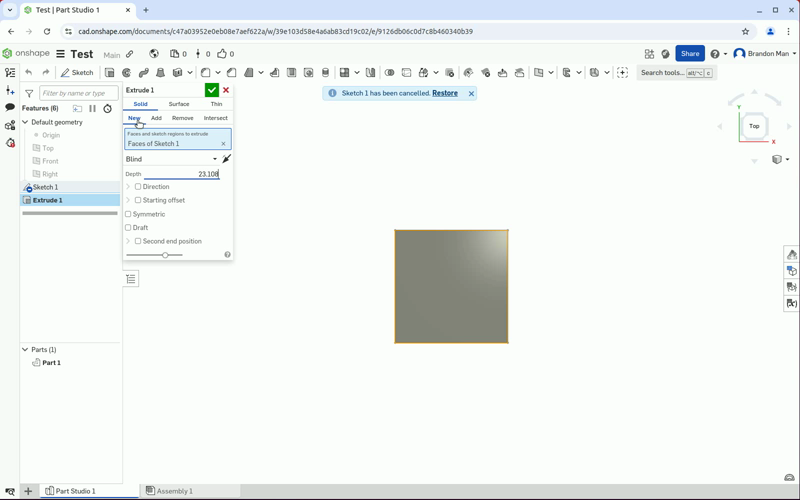
key(enter)
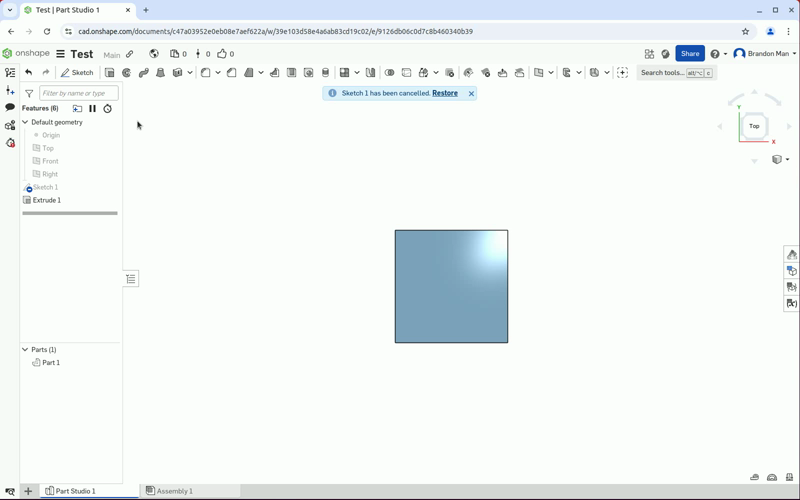
key(shift+h)
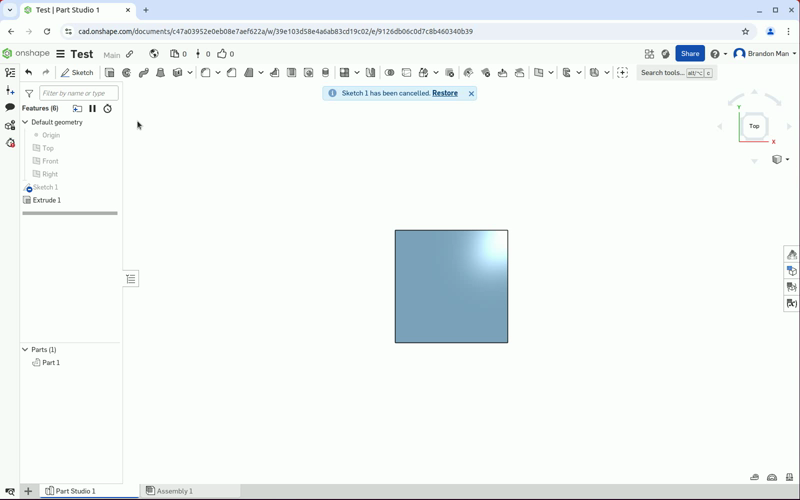
key(shift+h)
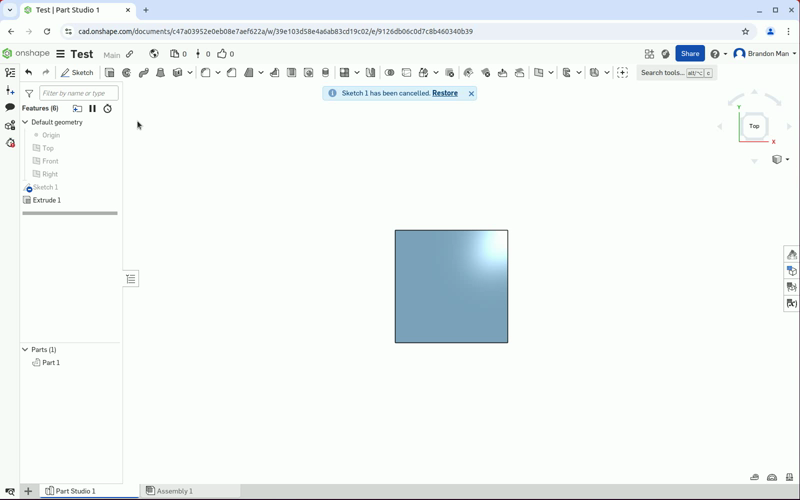
mouse_move(73, 189)
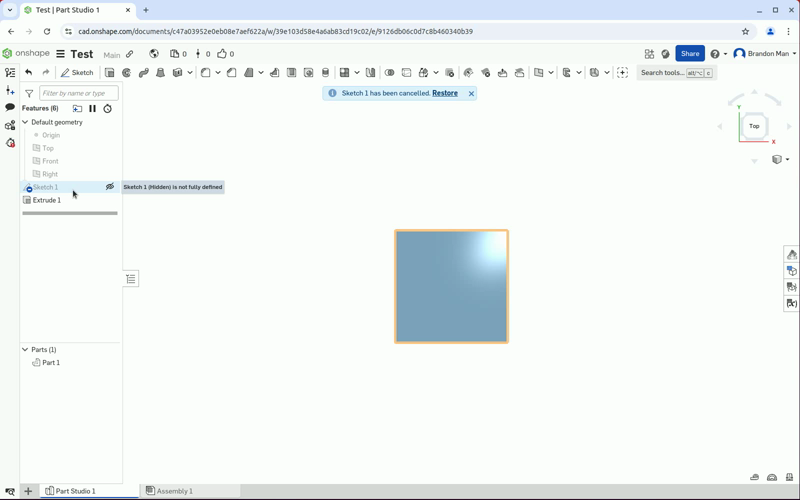
click(73, 189)
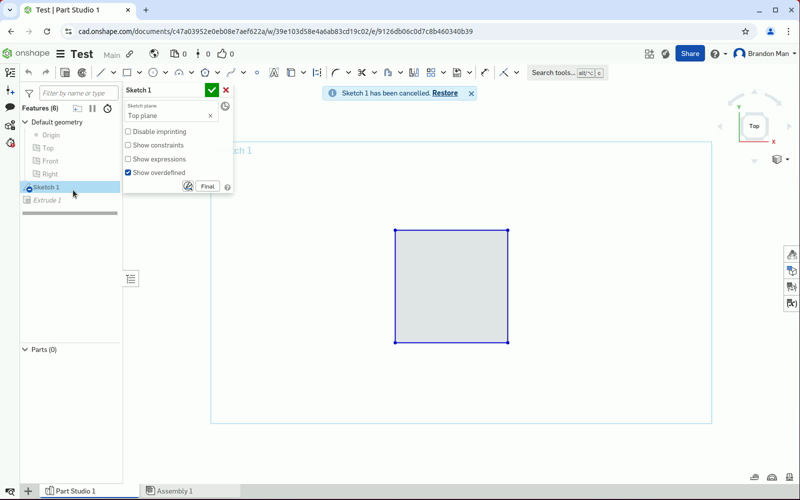
mouse_move(229, 92)
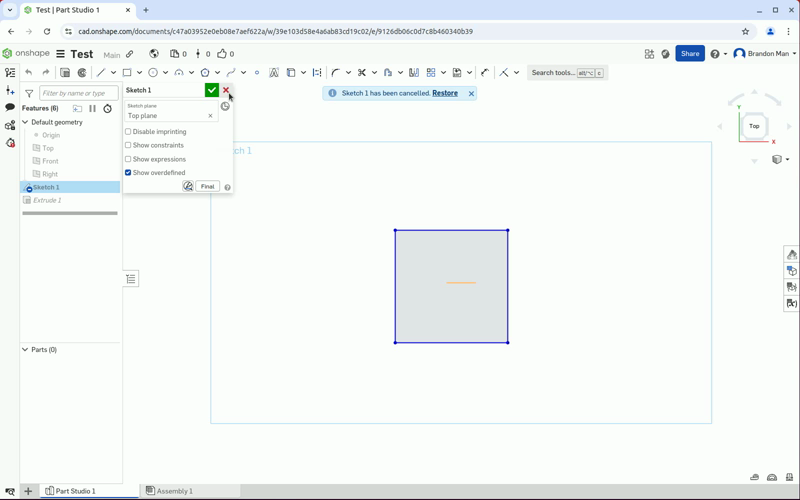
click(229, 92)
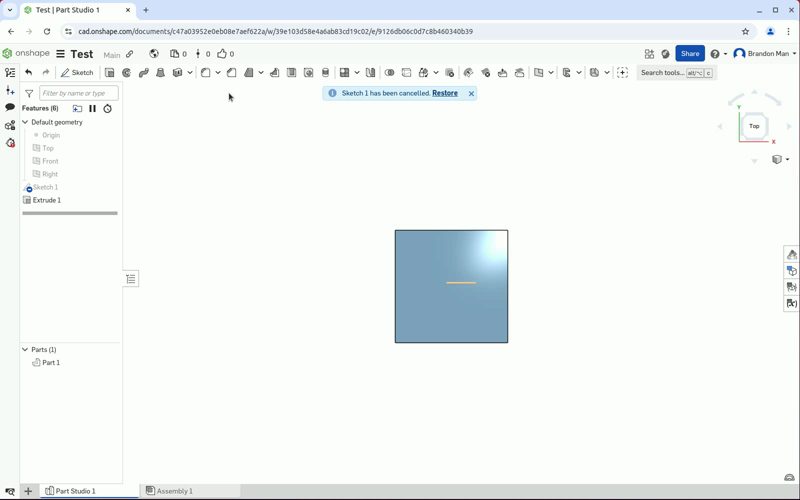
mouse_move(541, 75)
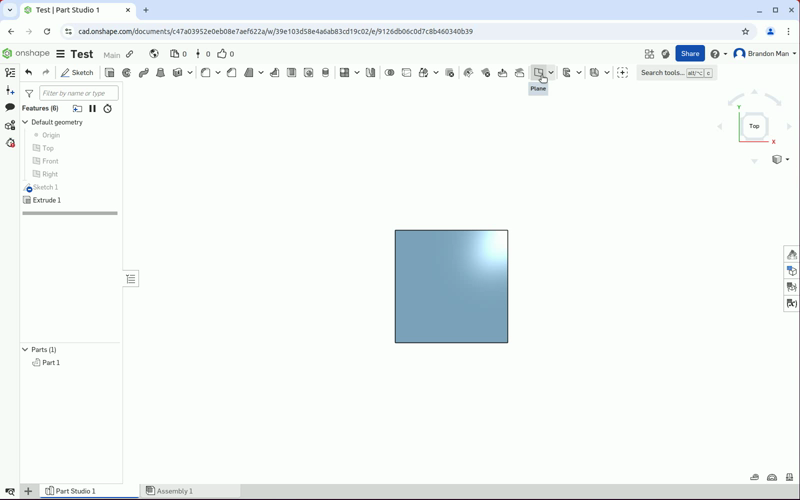
click(541, 75)
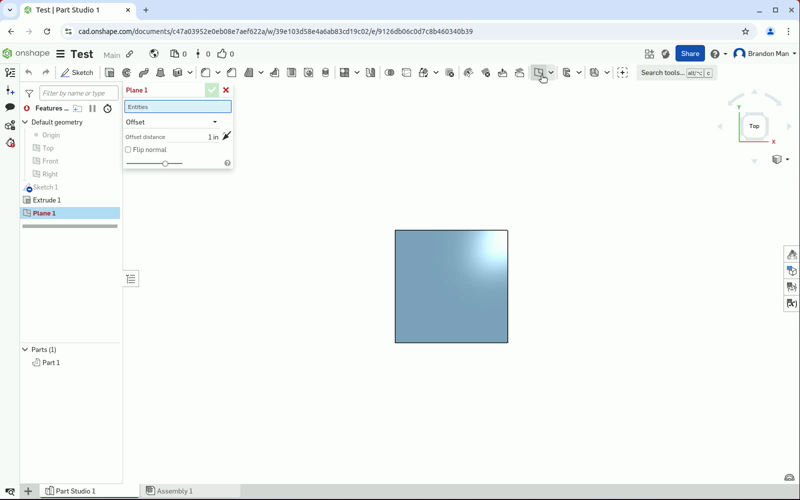
mouse_move(73, 150)
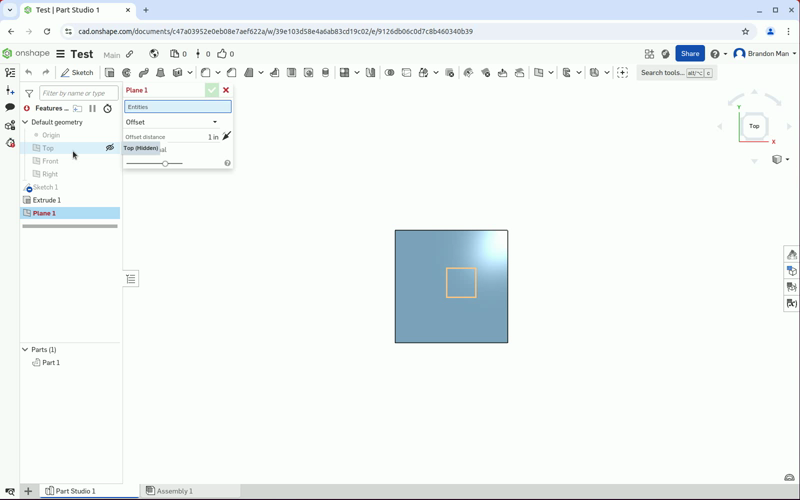
click(73, 150)
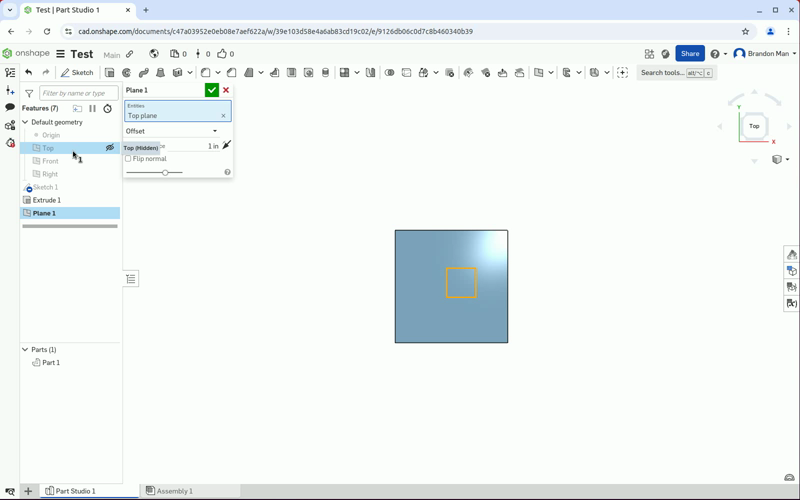
key(tab, 2)
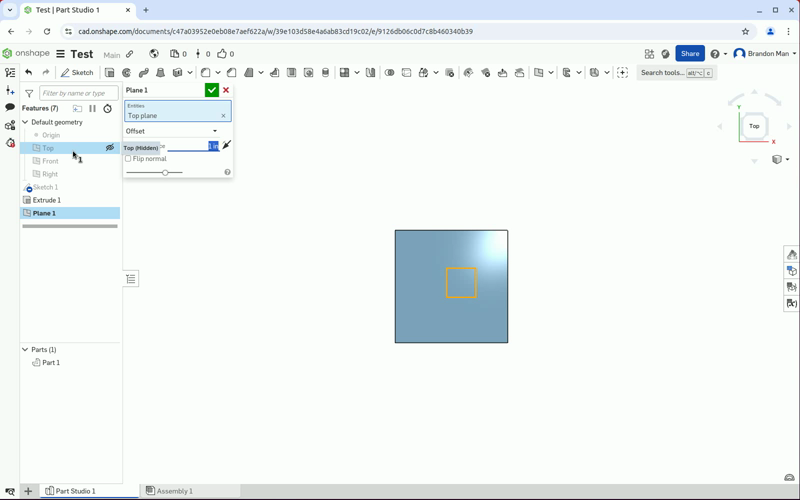
text(23.108)
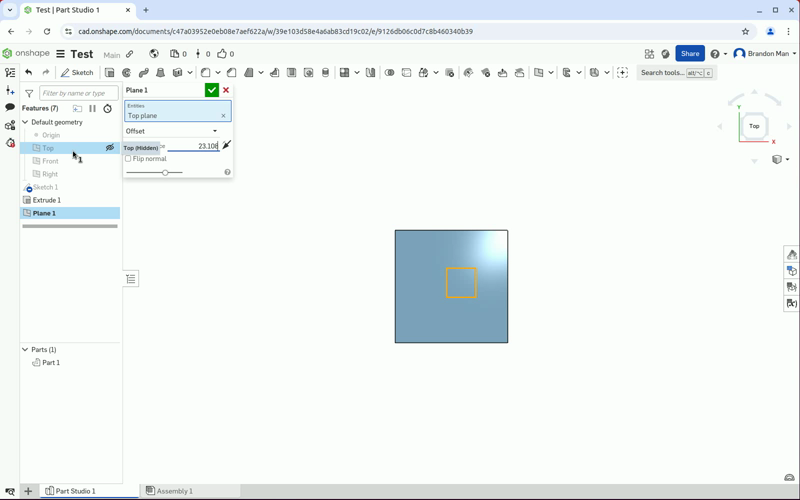
key(enter, 2)
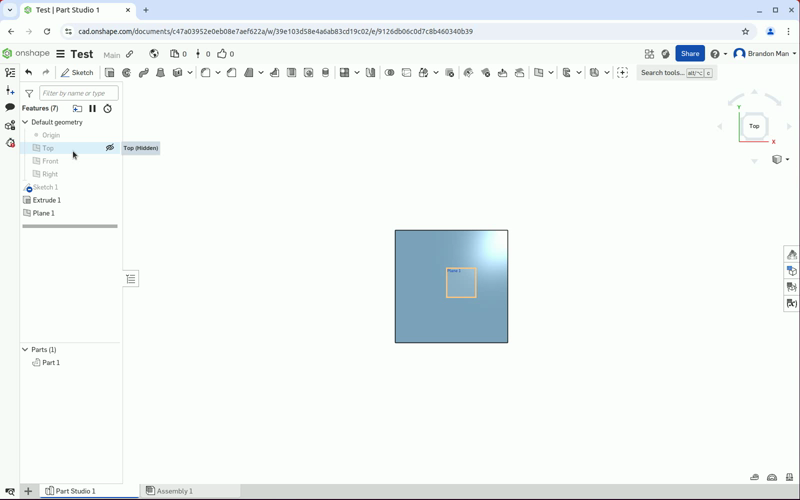
key(shift+s)
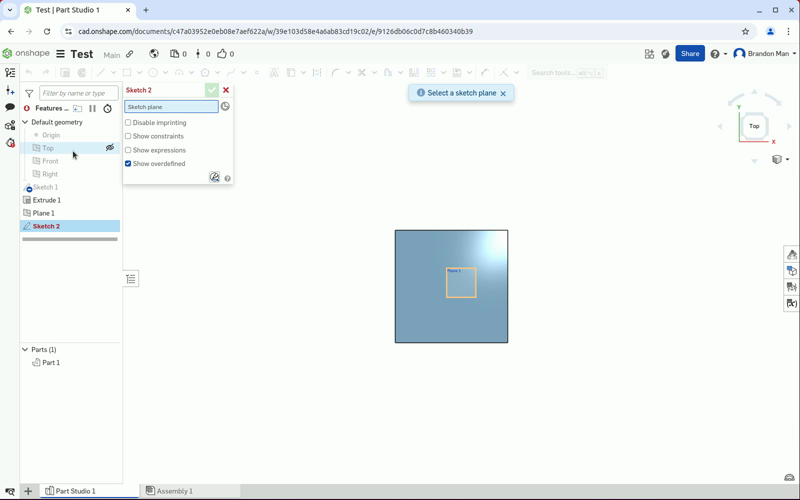
mouse_move(73, 215)
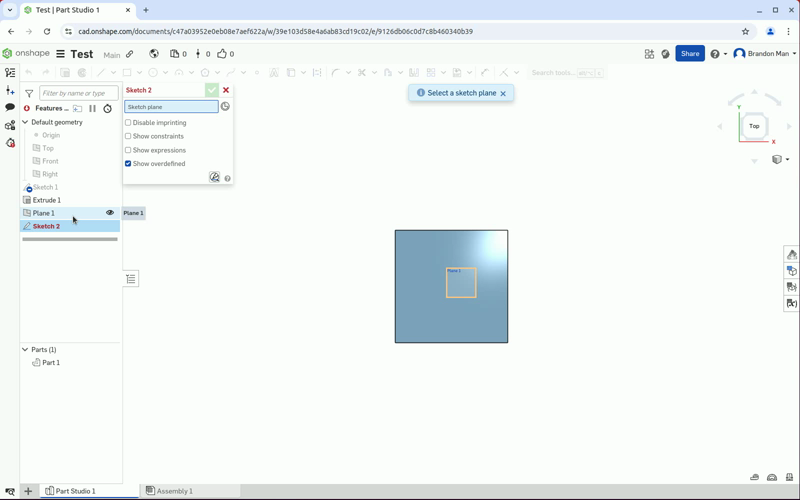
click(73, 215)
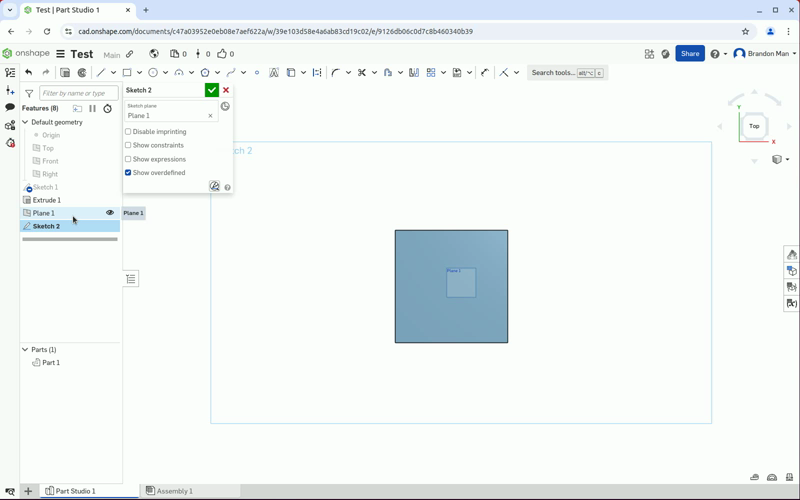
mouse_move(73, 352)
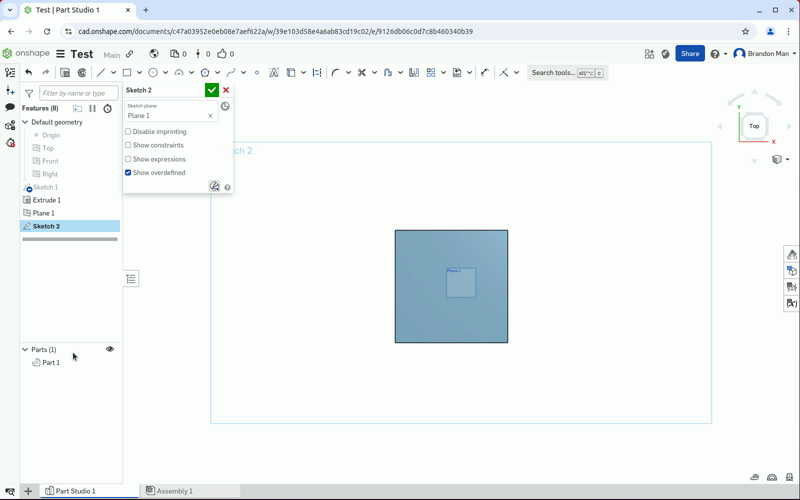
key(y)
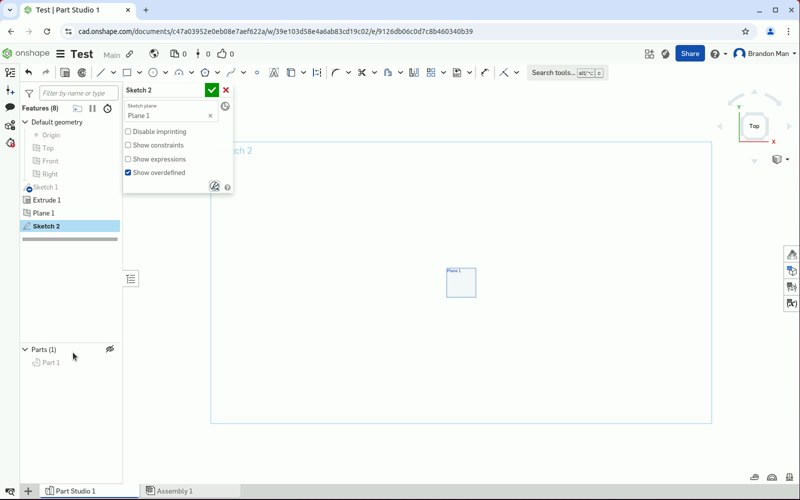
key(c)
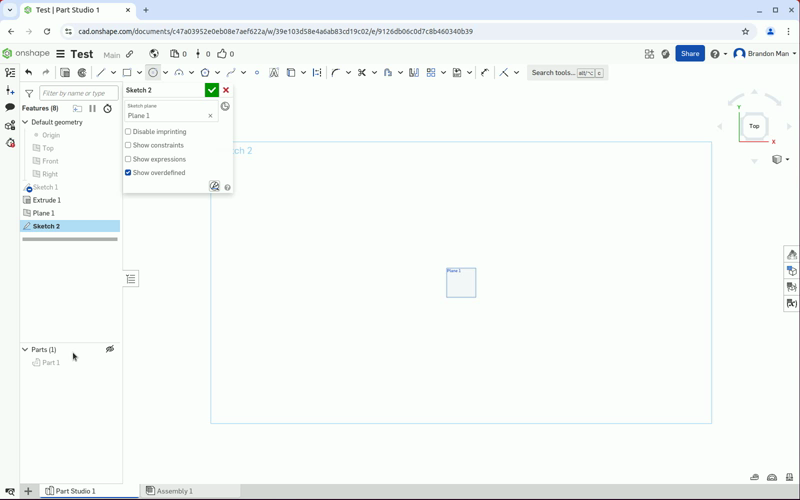
key_down(shift)
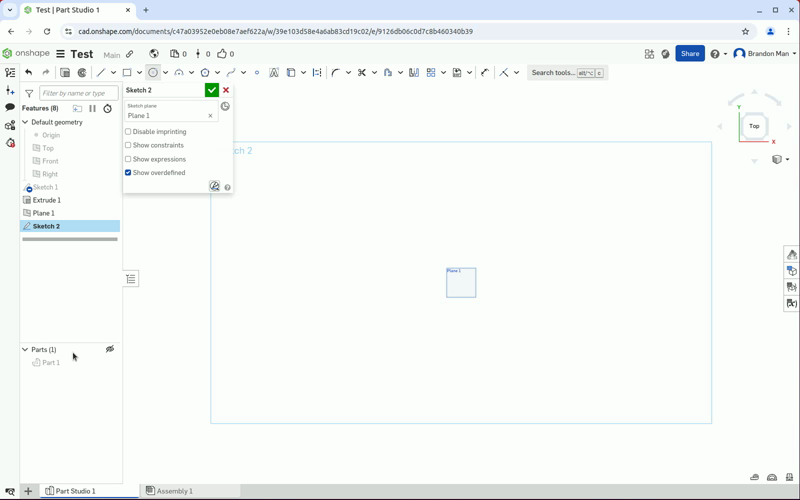
mouse_move(461, 282)
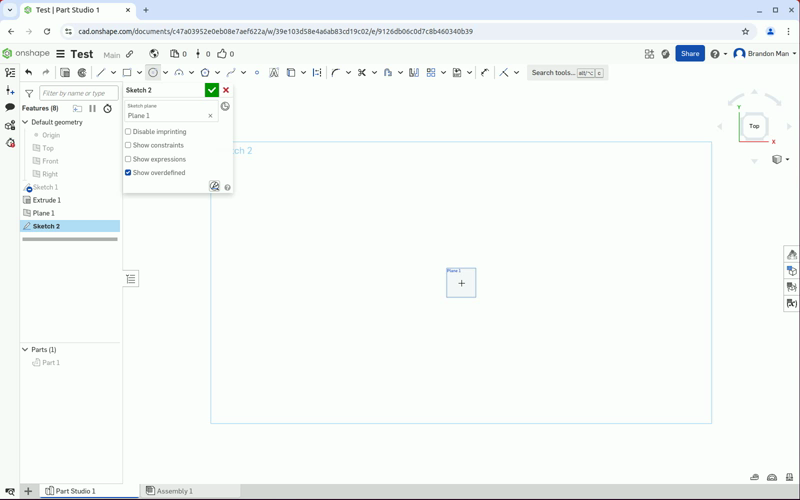
click(461, 282)
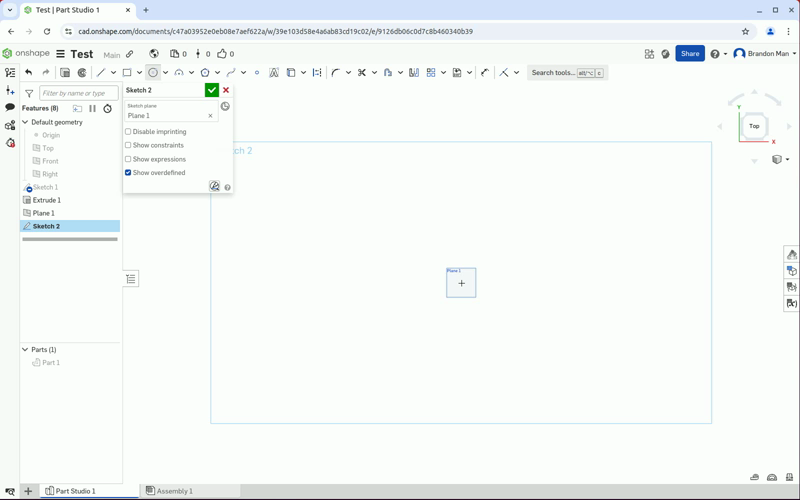
key_up(shift)
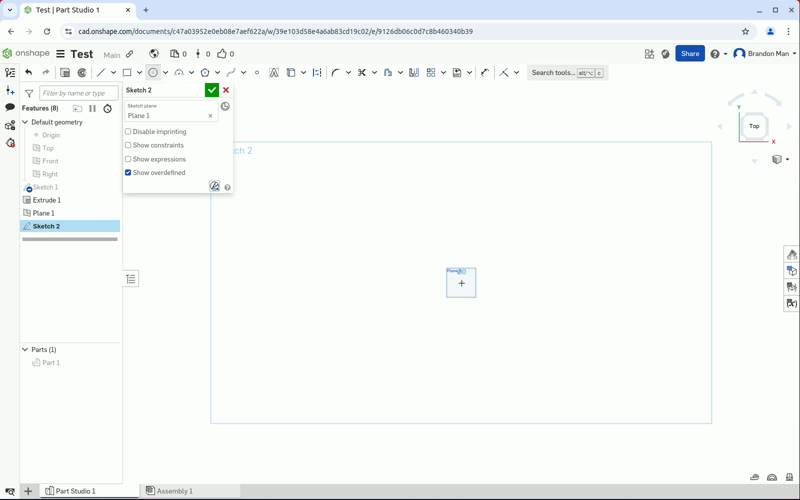
mouse_move(491, 282)
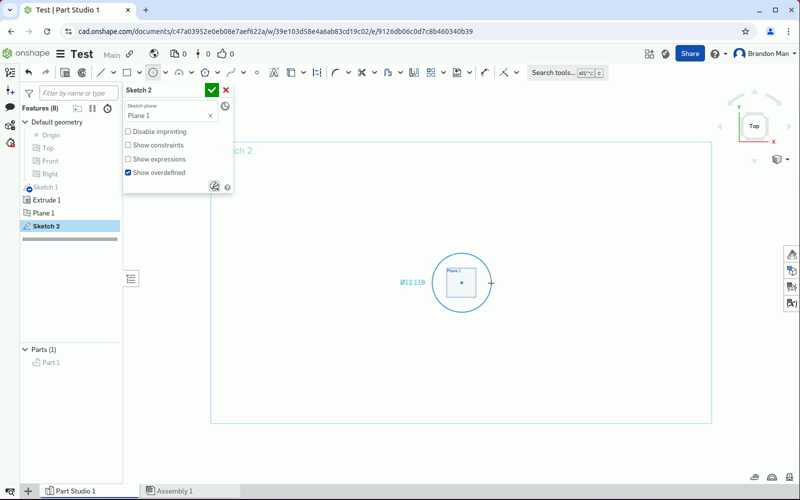
click(491, 282)
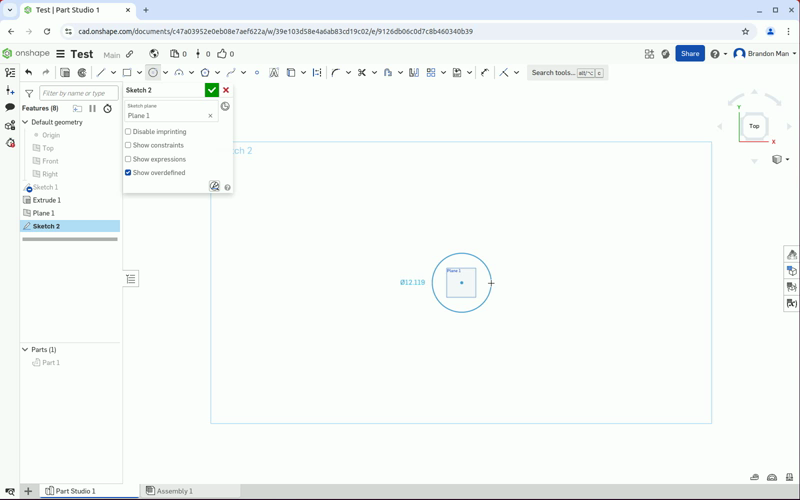
key(esc)
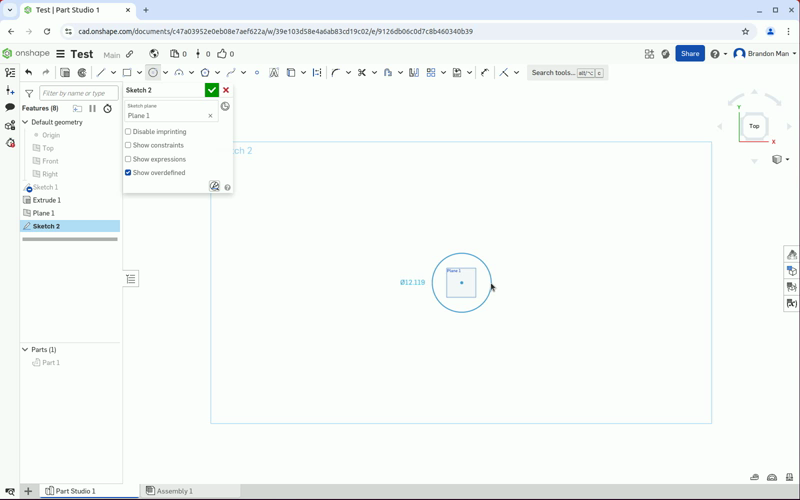
mouse_move(477, 275)
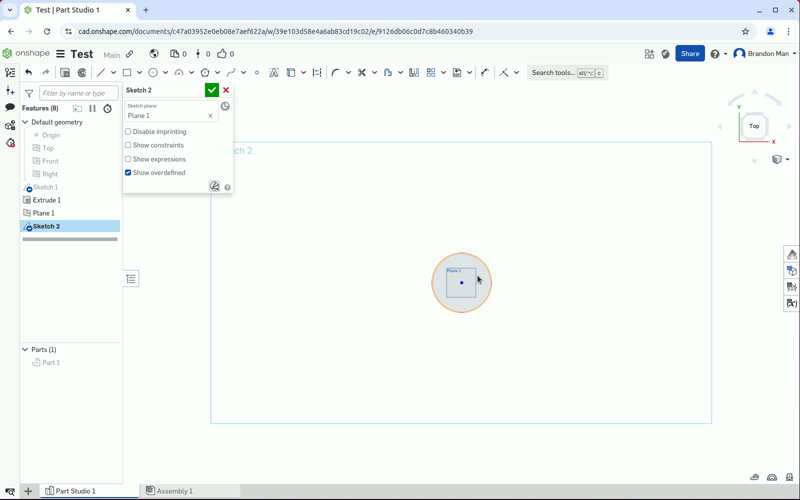
click(477, 275)
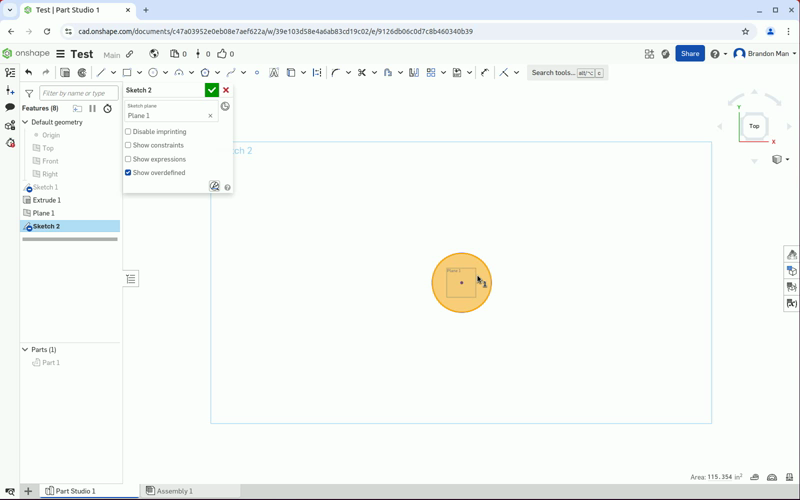
mouse_move(73, 352)
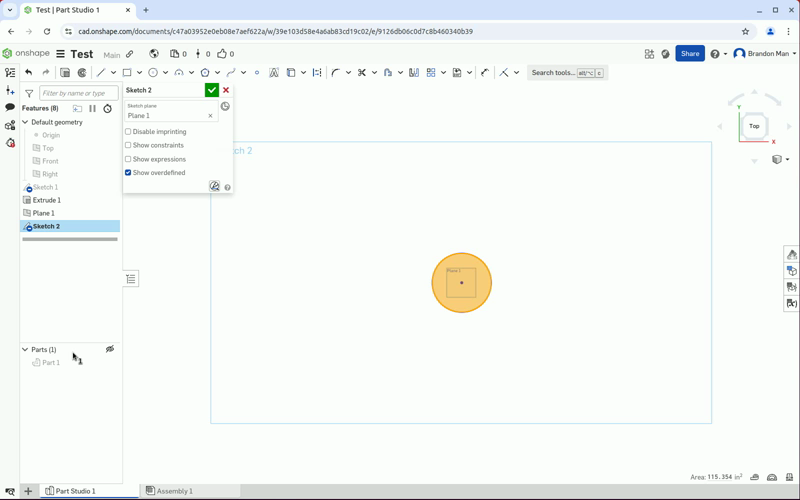
key(shift+y)
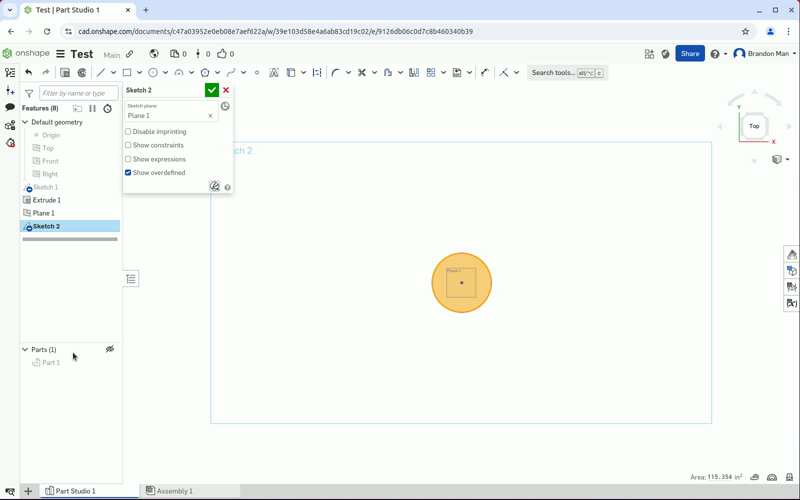
key(shift+e)
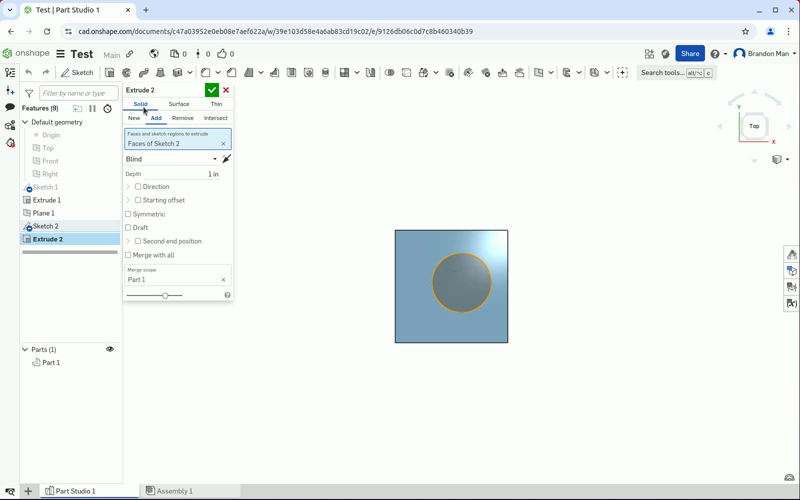
mouse_move(143, 106)
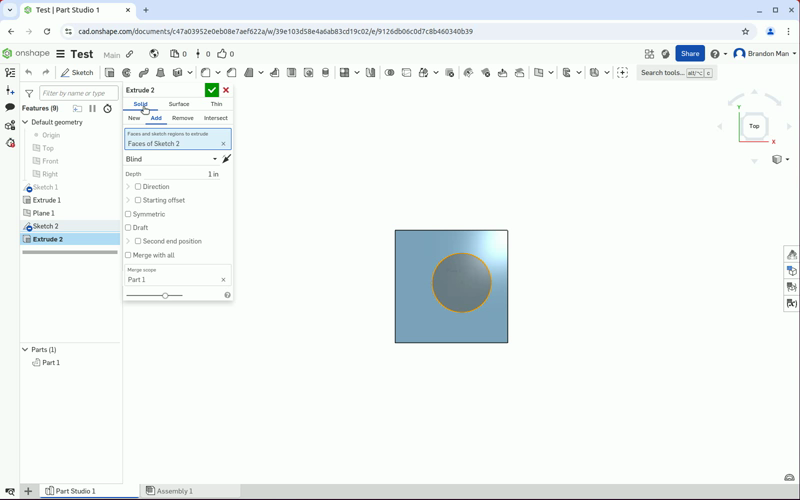
click(143, 106)
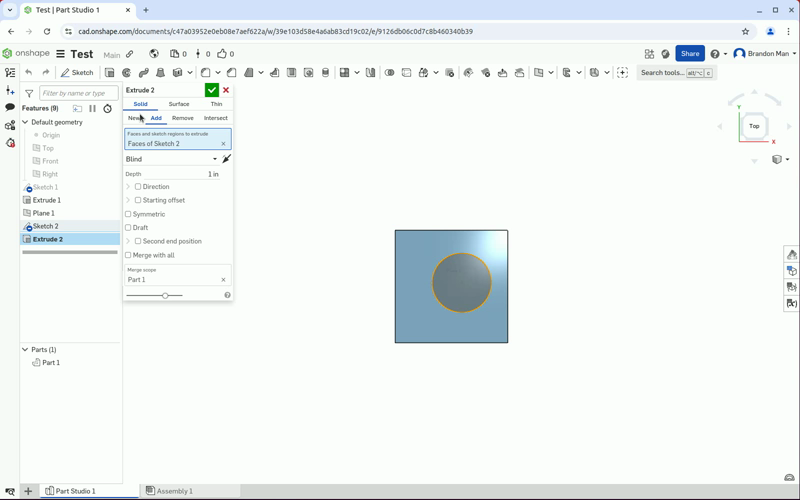
mouse_move(137, 120)
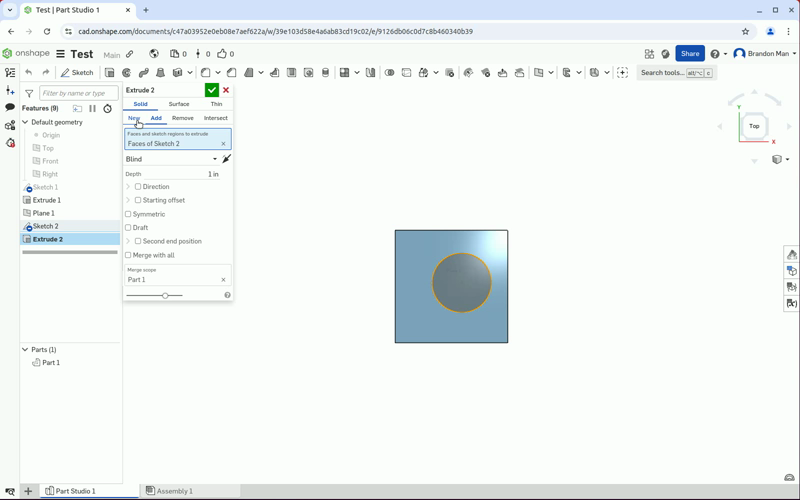
click(137, 120)
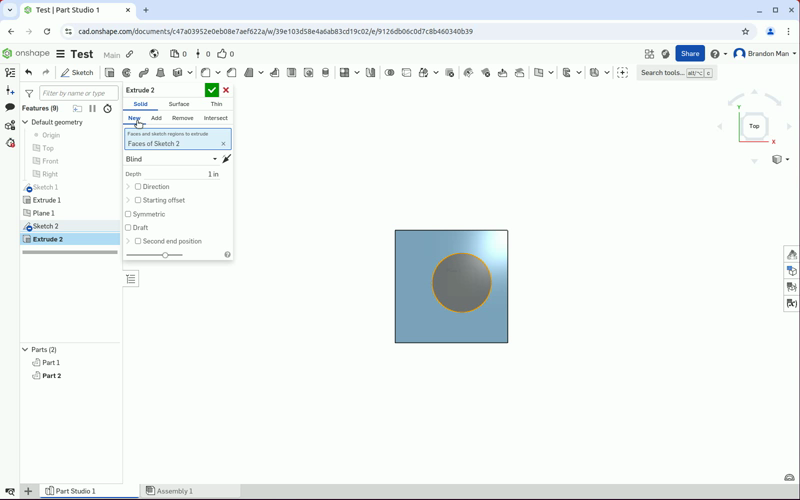
key(tab, 4)
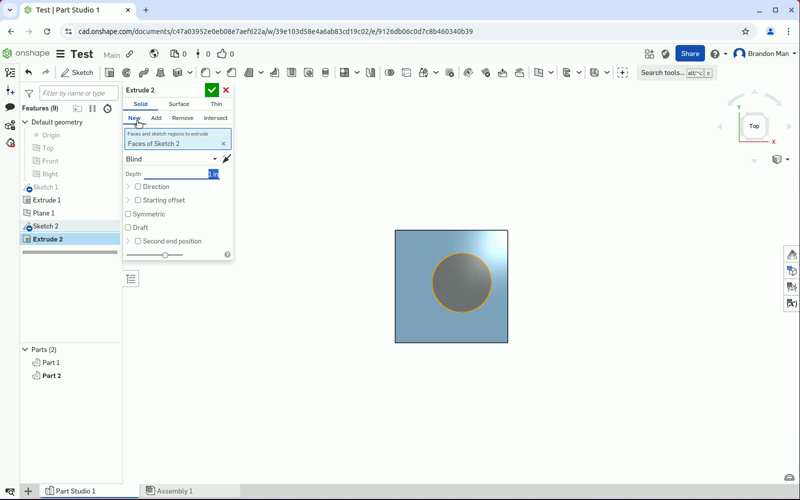
text(23.108)
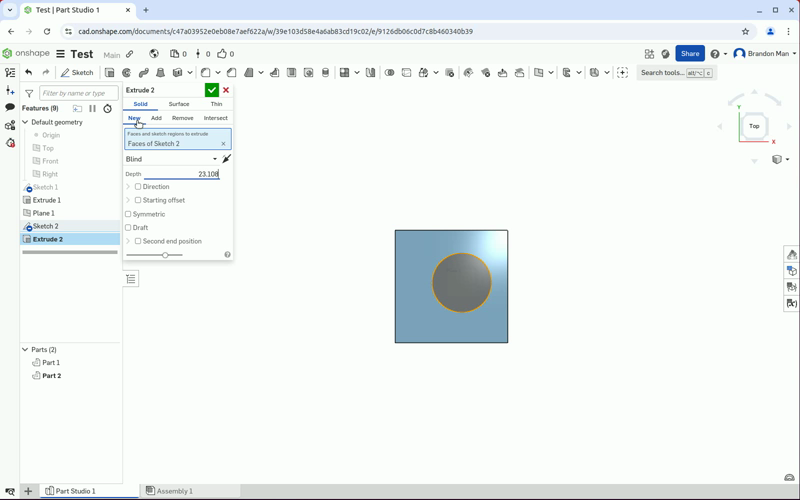
key(enter)
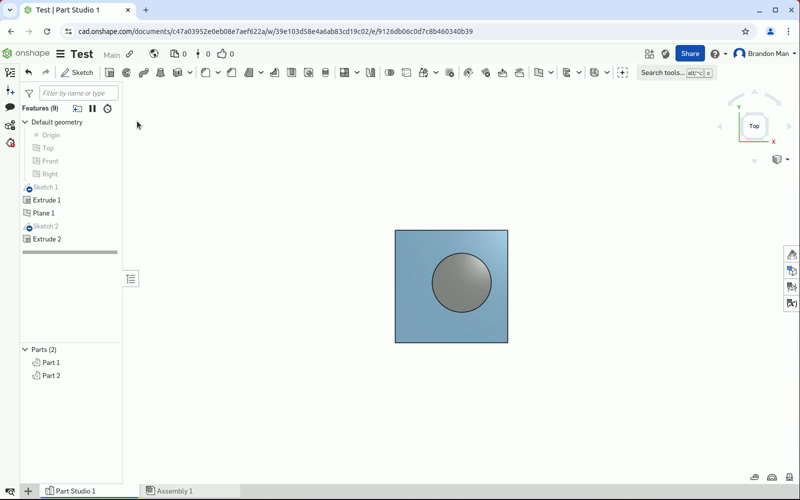
key(shift+h)
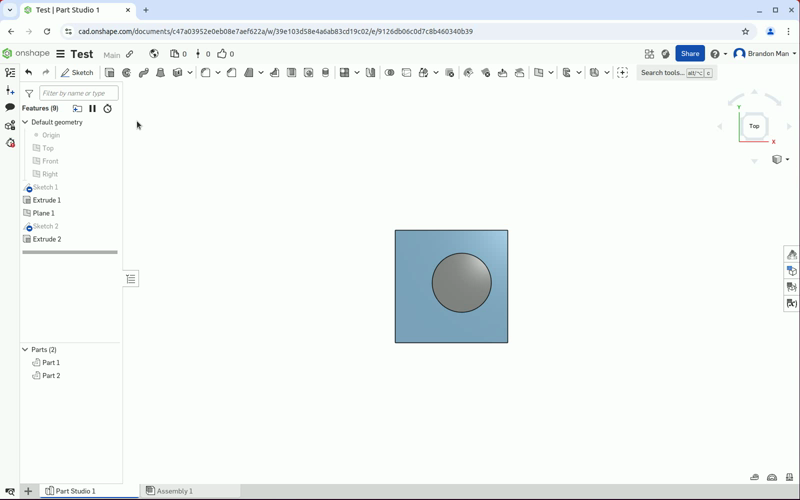
key(shift+h)
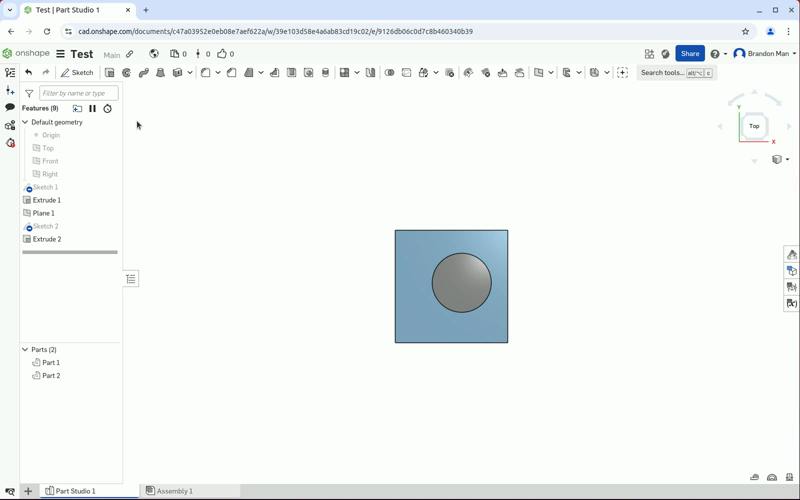
key(shift+7)
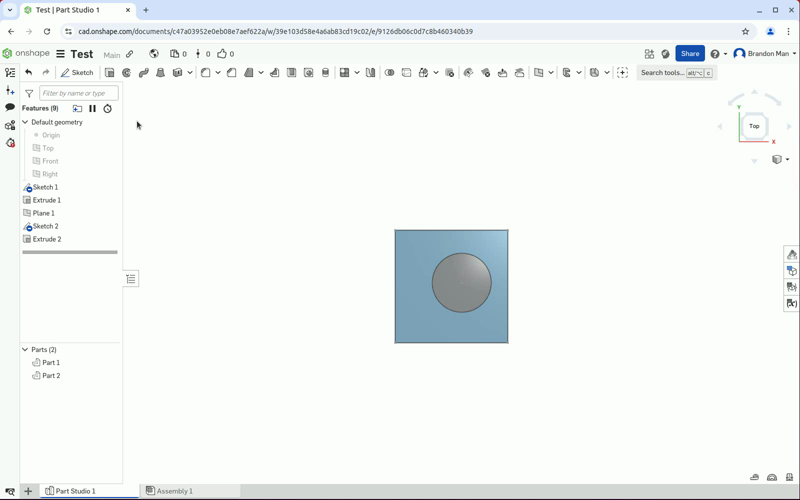
key(up, 3)
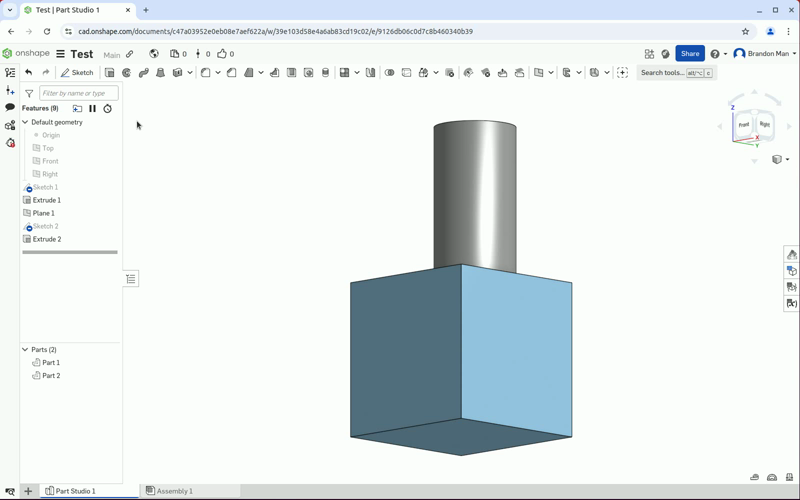
key(left, 3)
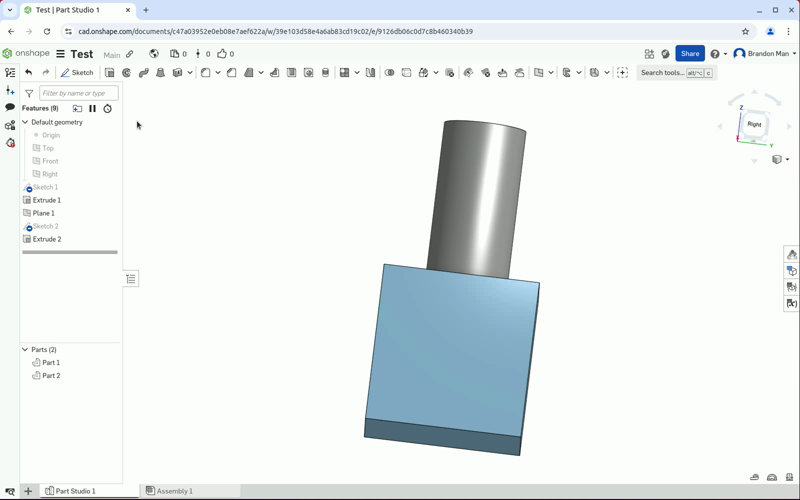
key(right, 3)
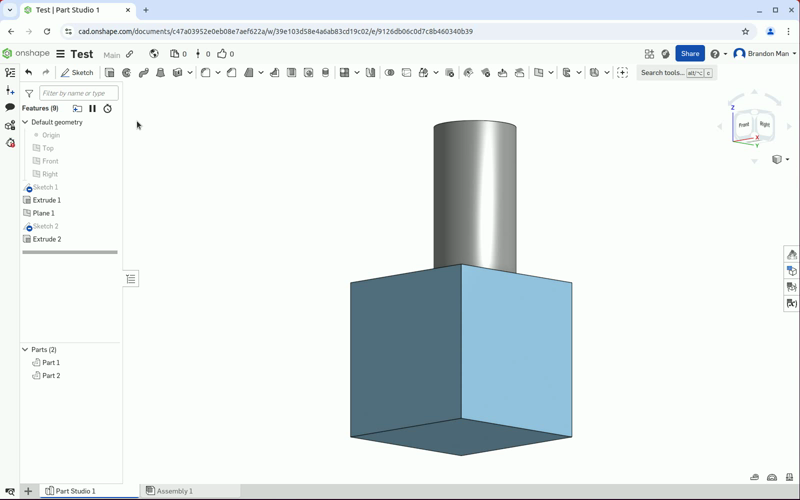
key(down, 3)
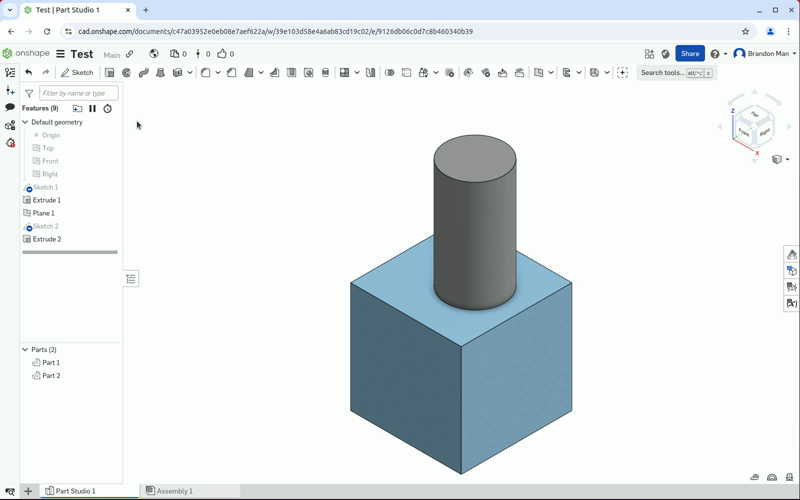
mouse_move(73, 189)
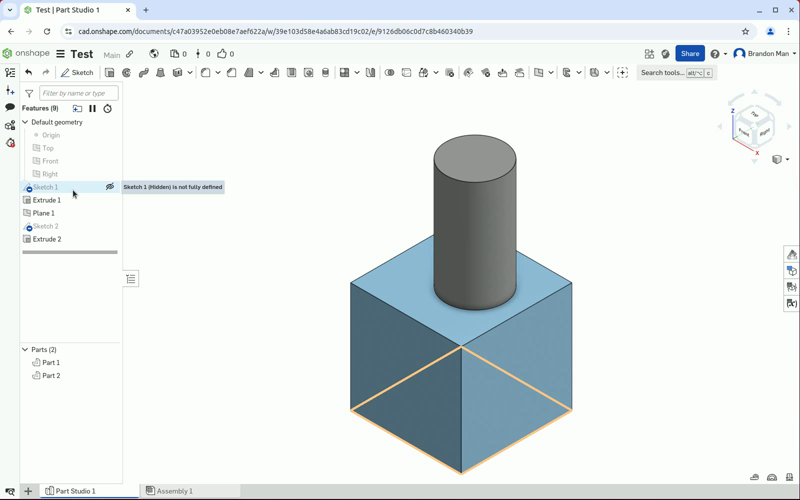
click(73, 189)